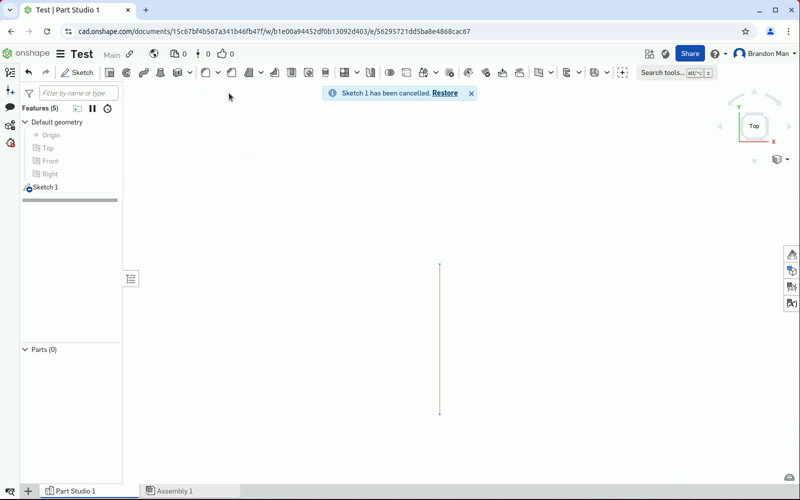
key(shift+h)
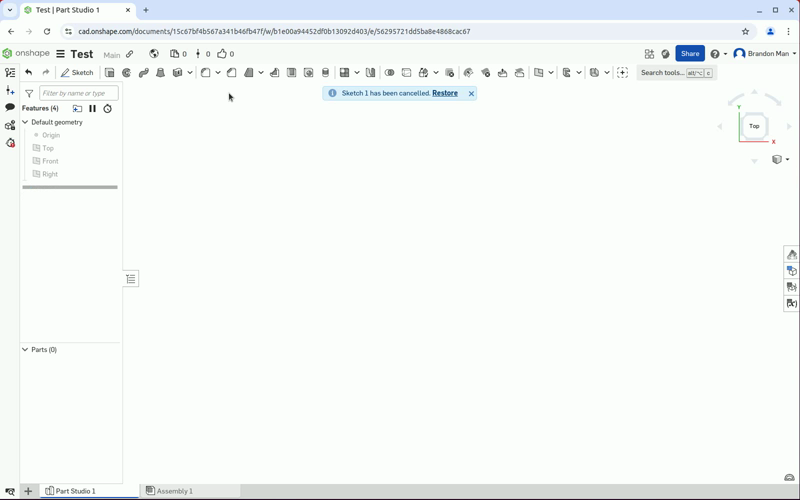
key(shift+s)
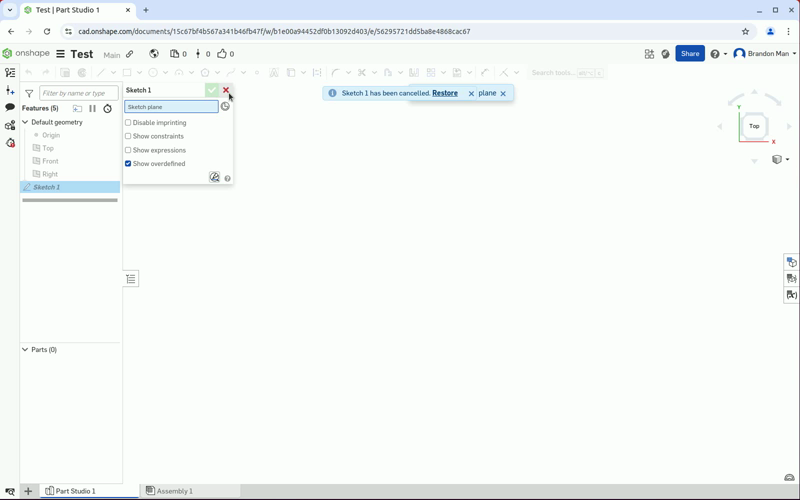
mouse_move(73, 150)
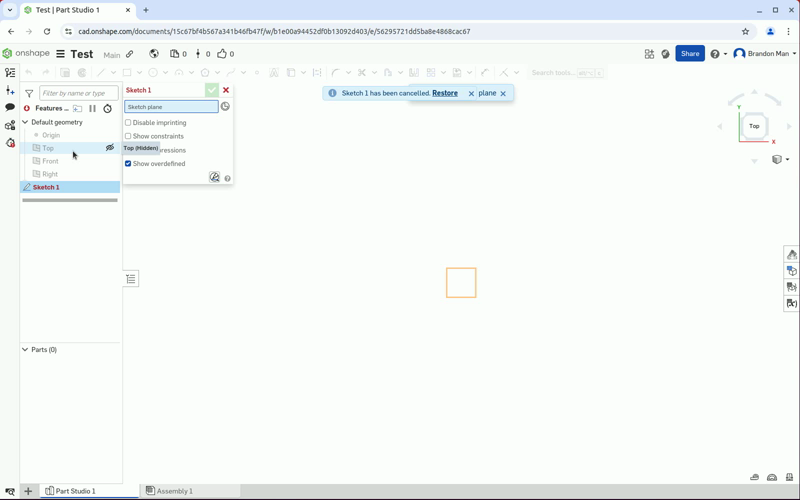
click(73, 150)
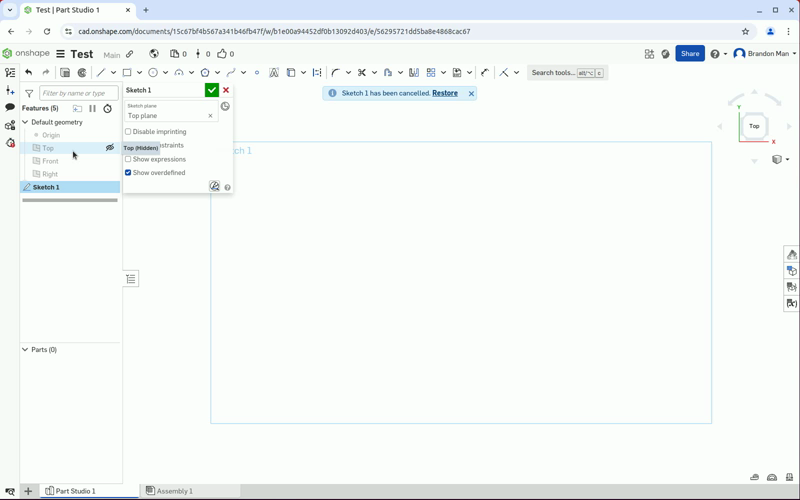
mouse_move(73, 352)
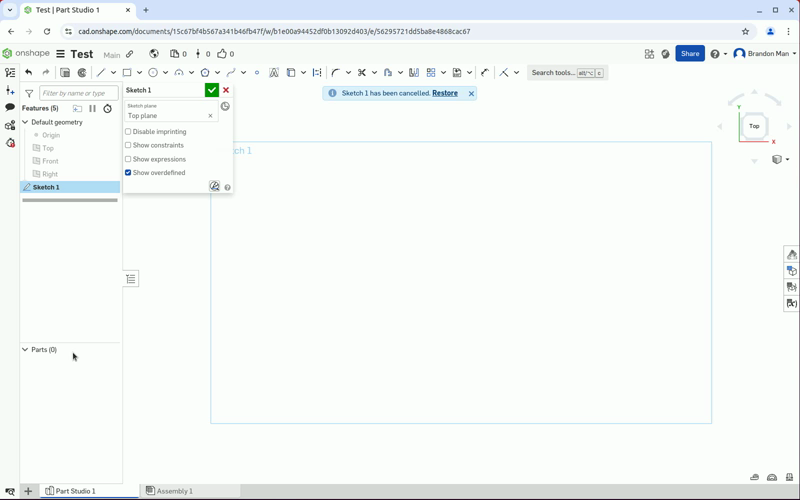
key(y)
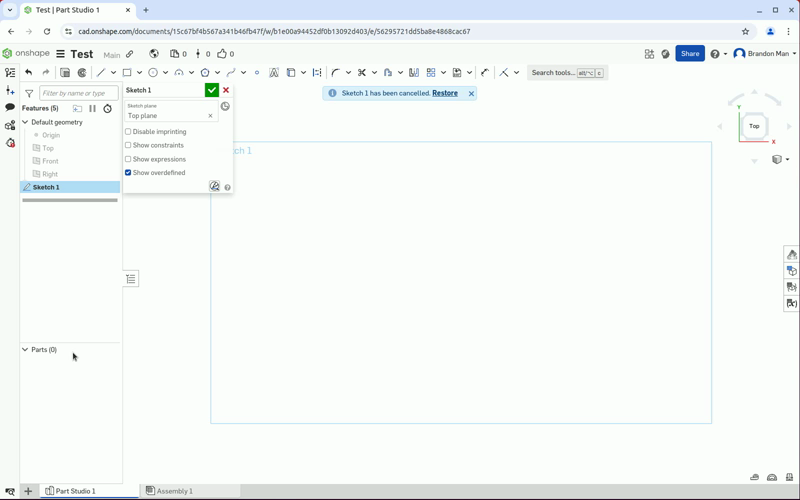
key(c)
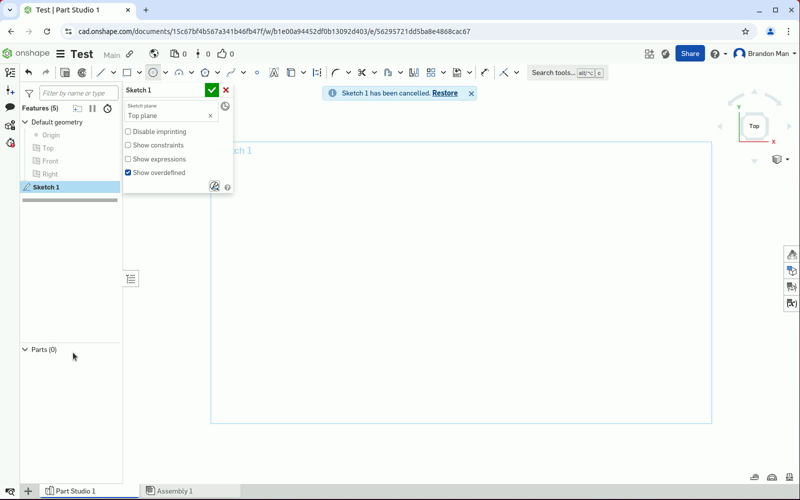
key_down(shift)
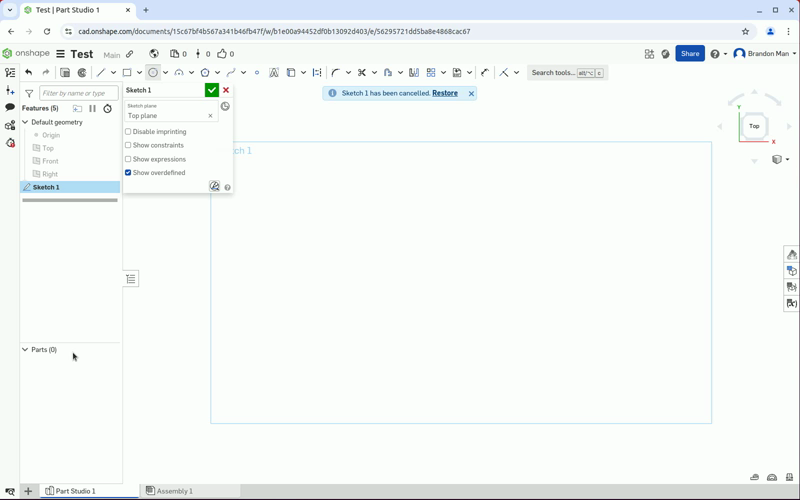
mouse_move(461, 282)
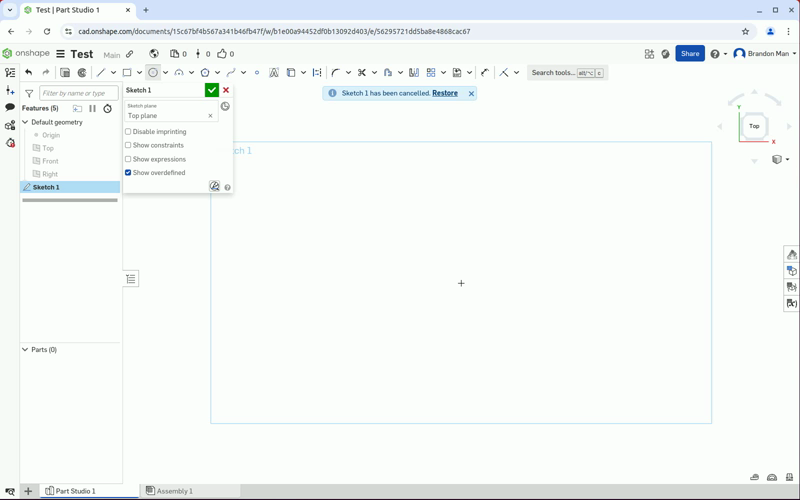
click(461, 282)
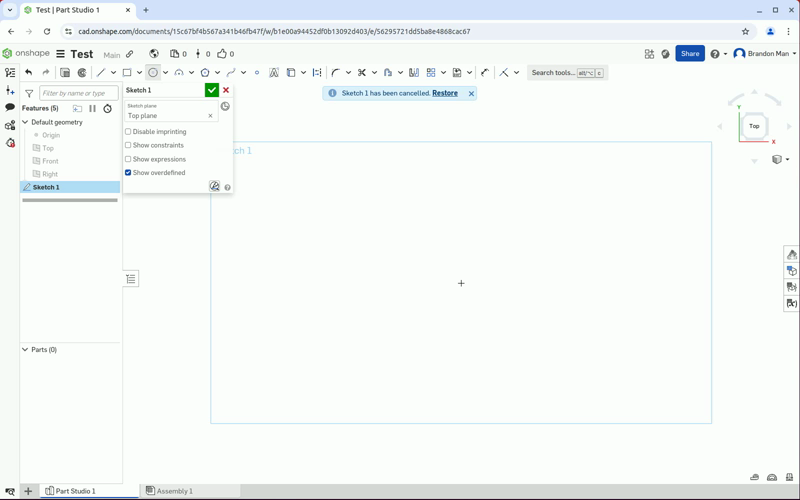
key_up(shift)
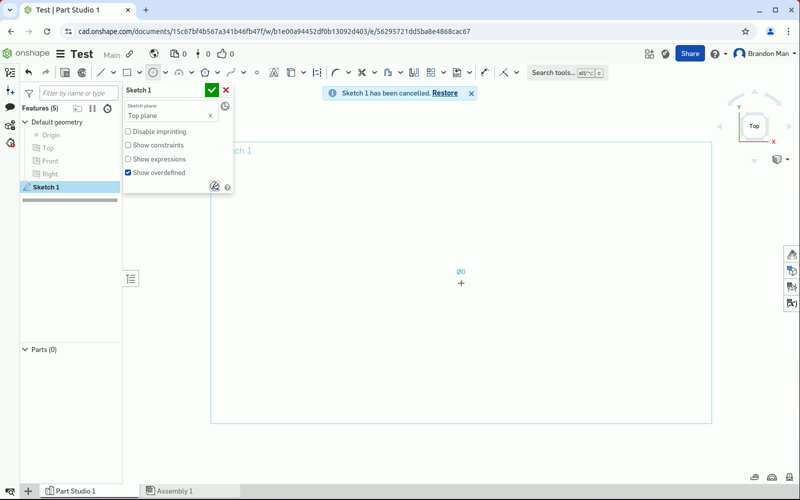
mouse_move(574, 282)
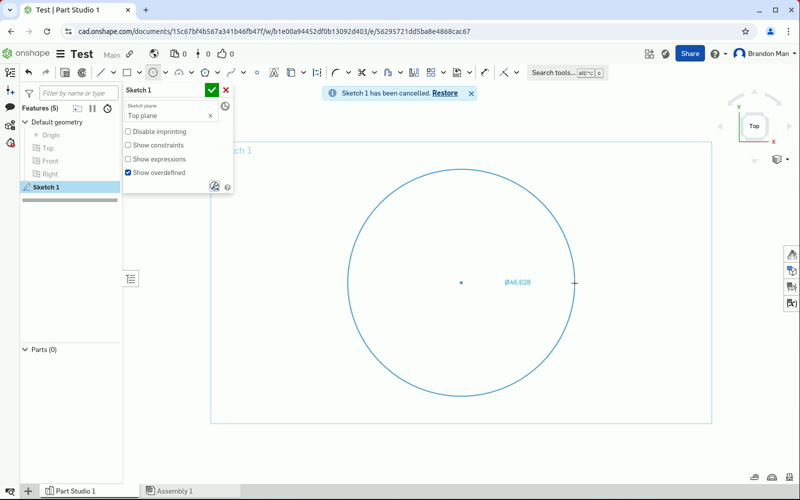
click(574, 282)
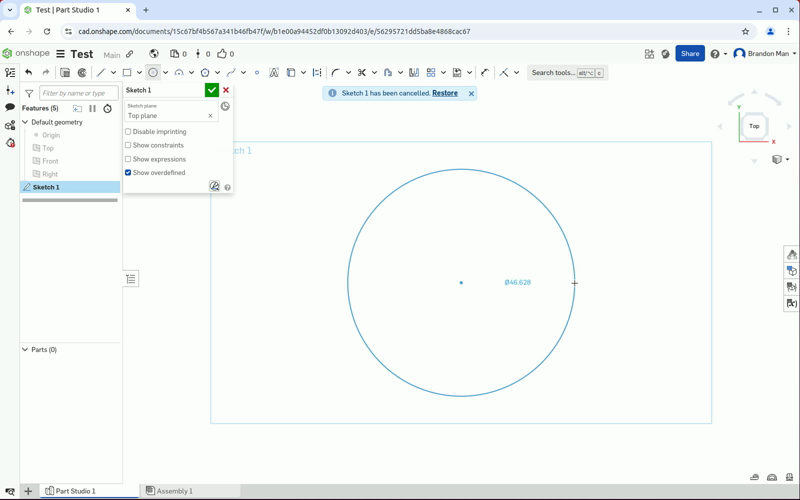
key(esc)
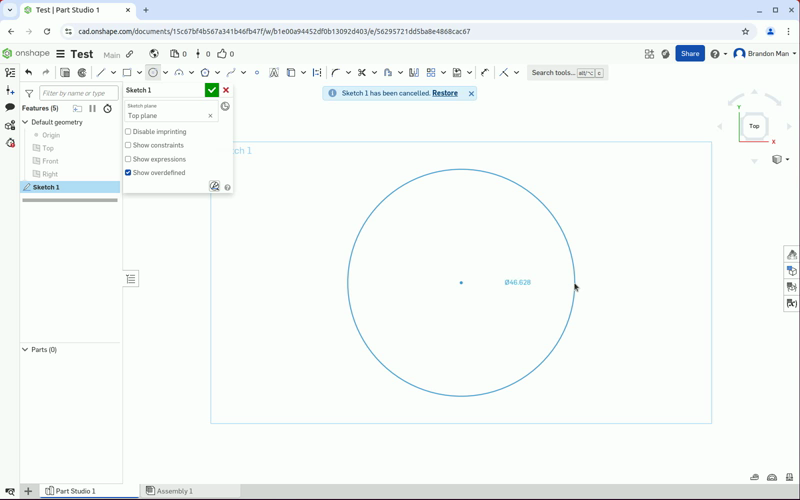
mouse_move(522, 307)
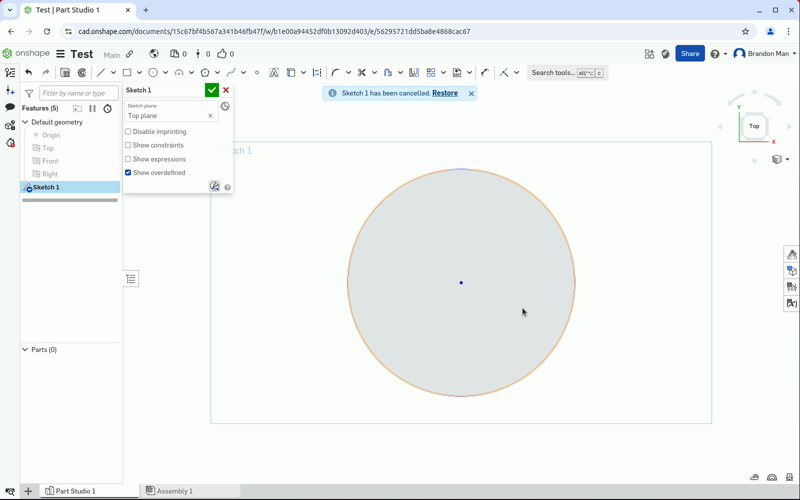
click(522, 307)
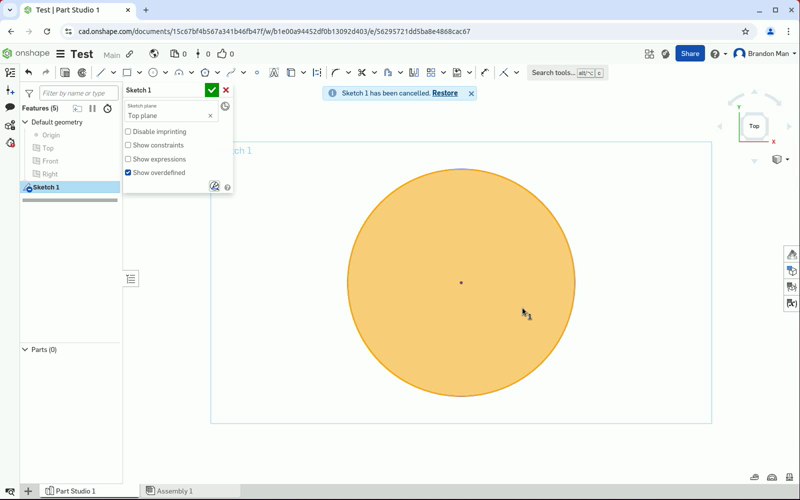
mouse_move(73, 352)
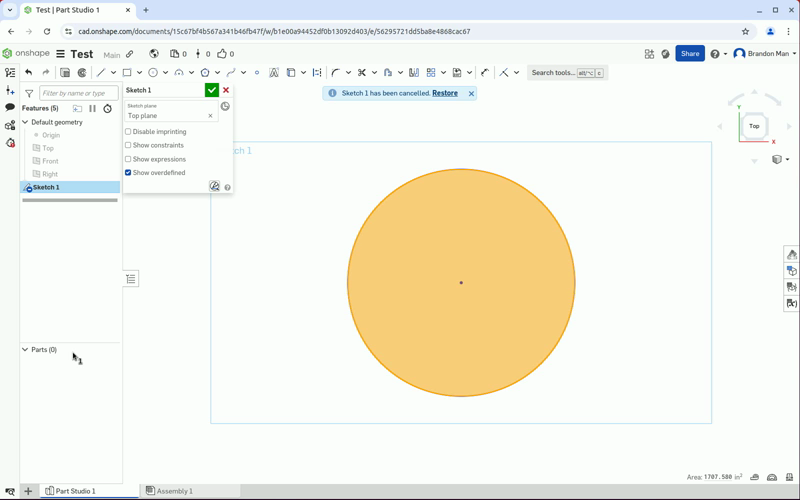
key(shift+y)
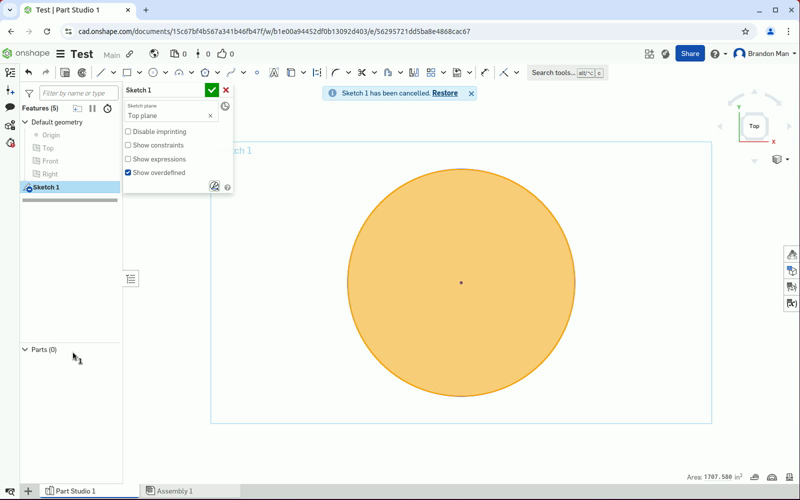
key(shift+e)
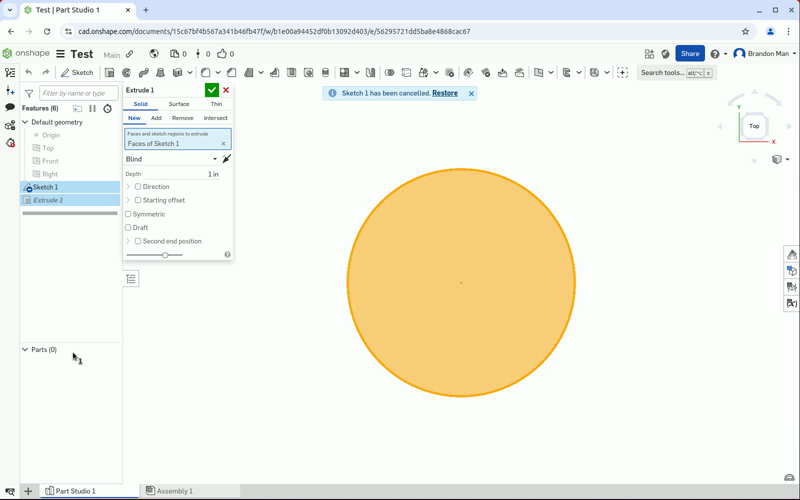
mouse_move(143, 106)
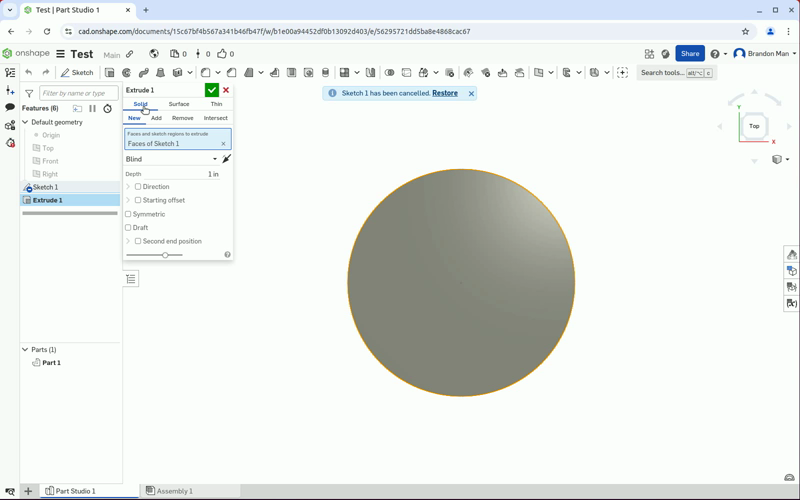
click(143, 106)
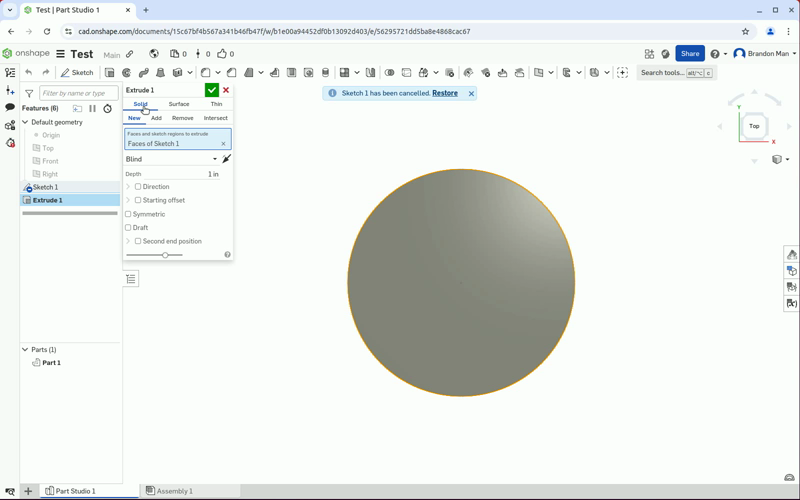
mouse_move(137, 120)
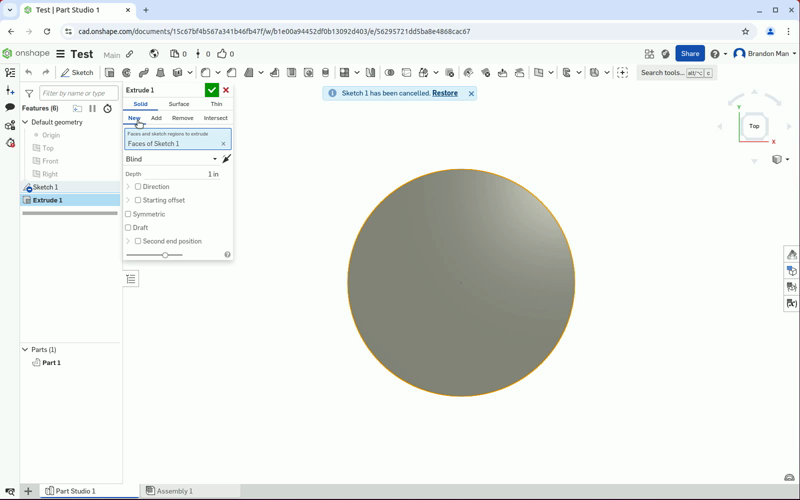
click(137, 120)
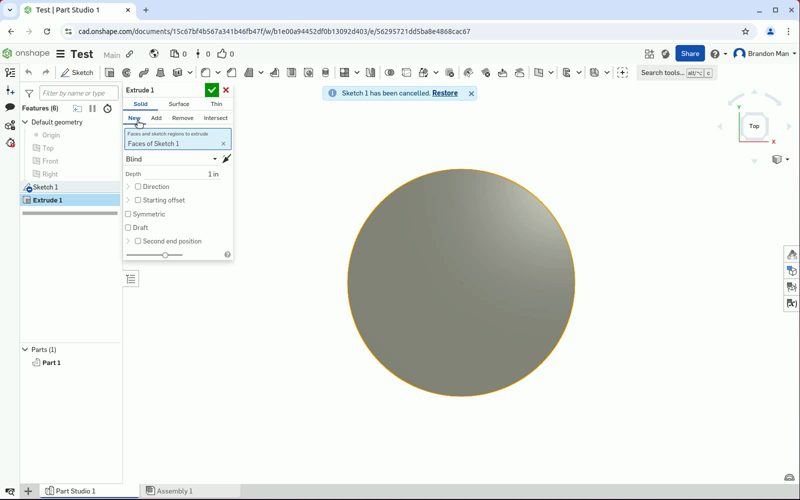
key(tab, 4)
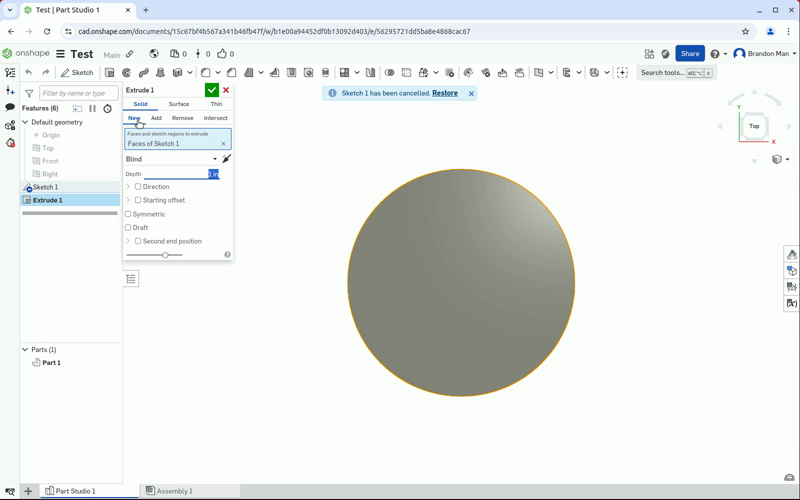
text(15.405)
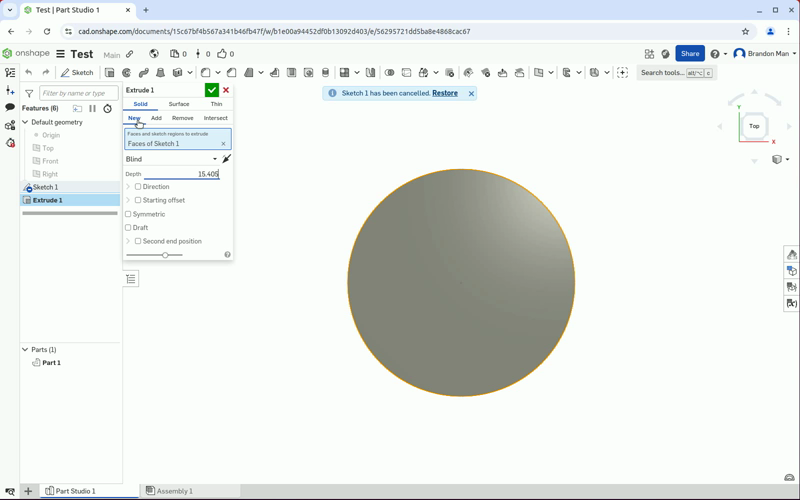
key(enter)
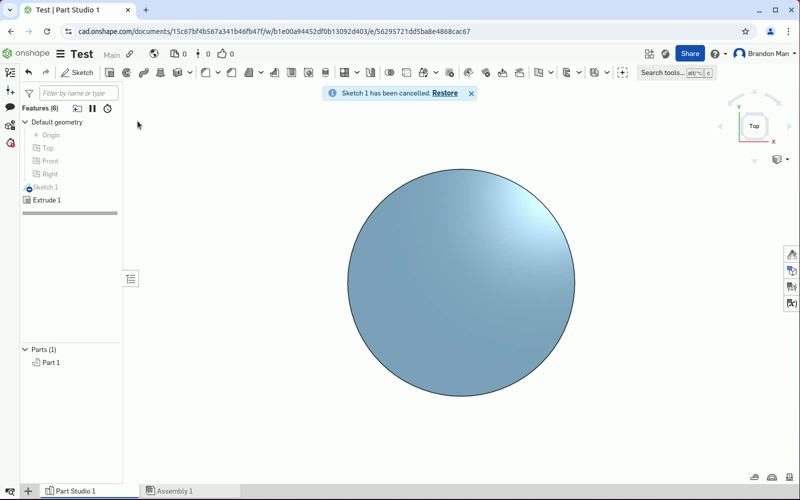
key(shift+h)
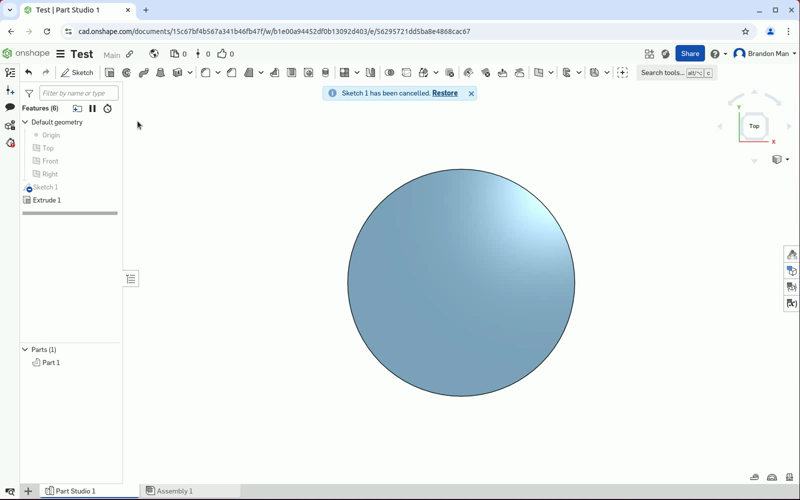
key(shift+h)
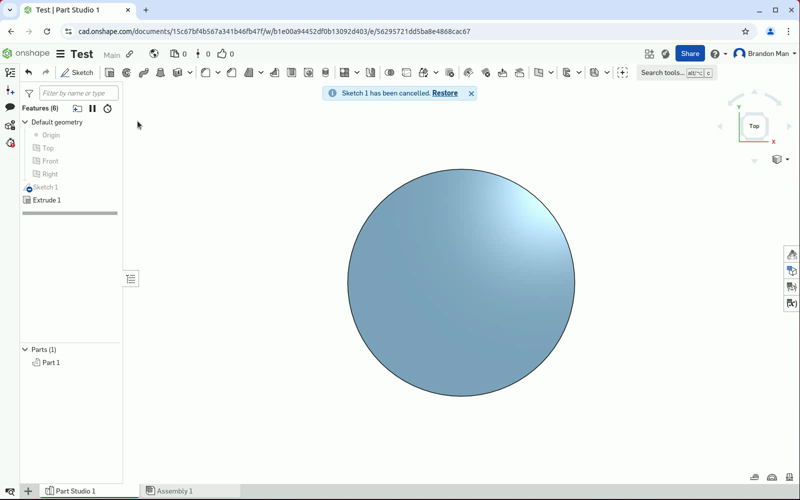
mouse_move(73, 189)
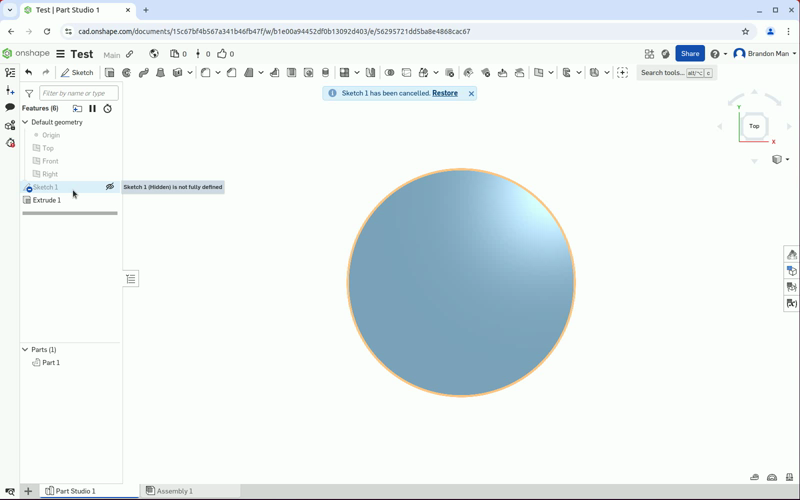
click(73, 189)
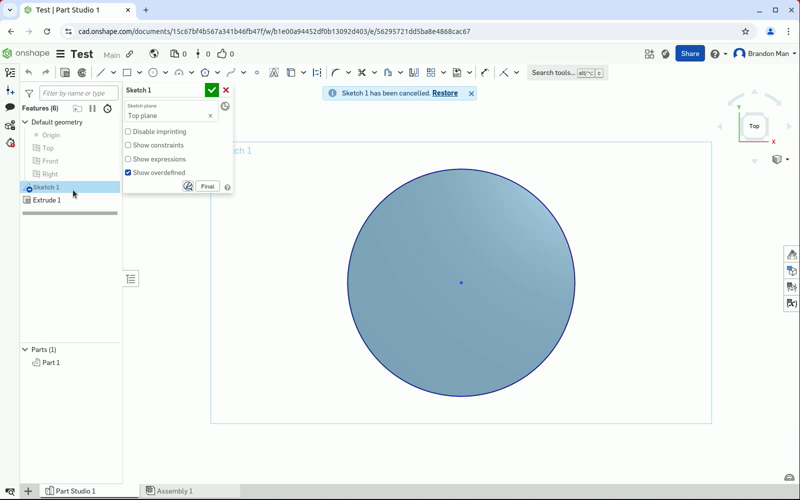
mouse_move(229, 92)
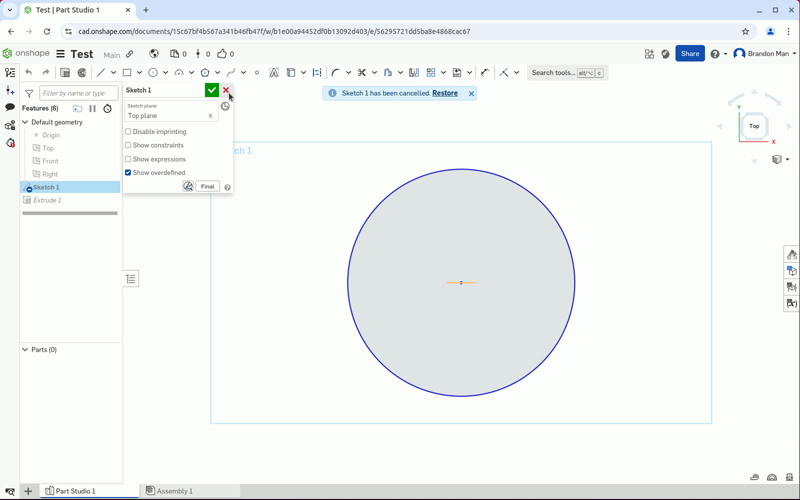
click(229, 92)
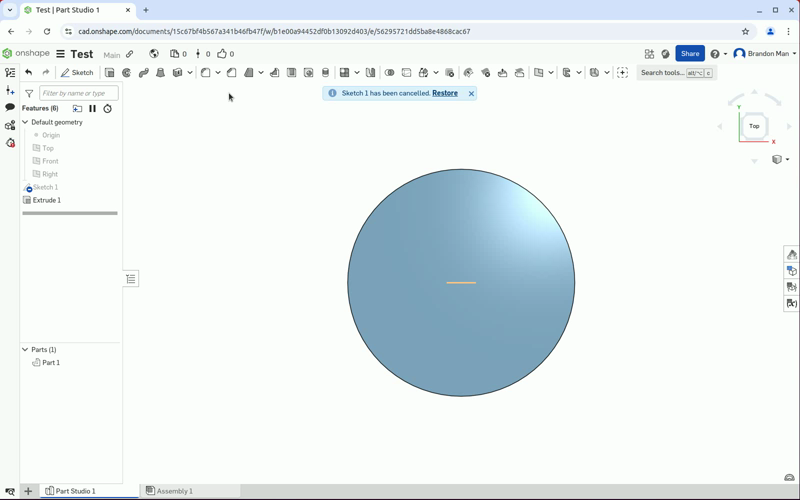
mouse_move(541, 75)
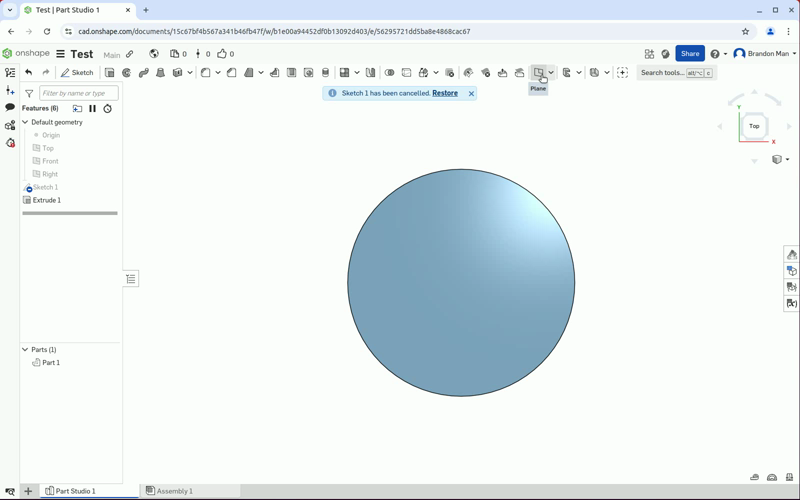
click(541, 75)
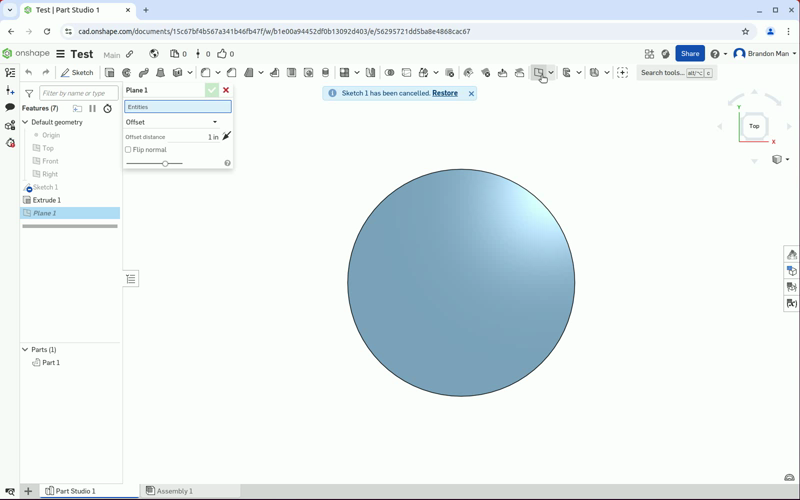
mouse_move(73, 150)
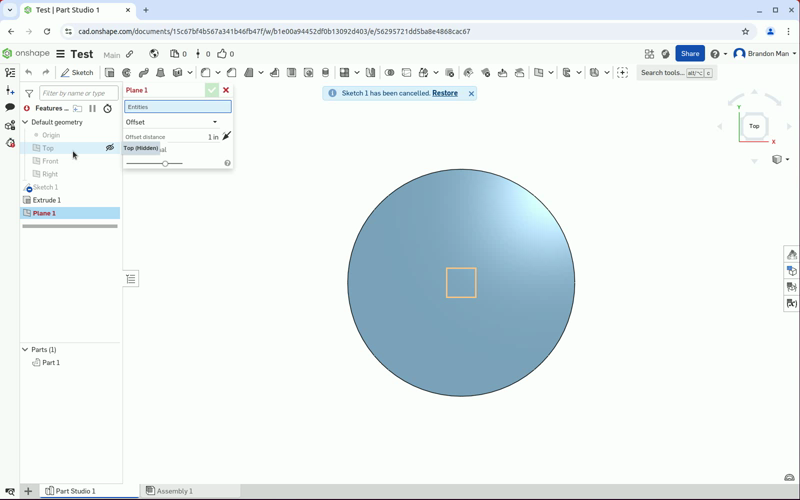
click(73, 150)
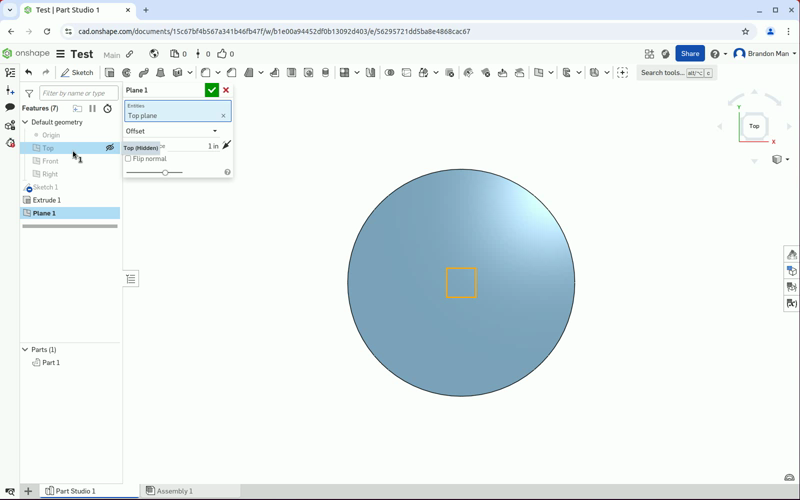
key(tab, 2)
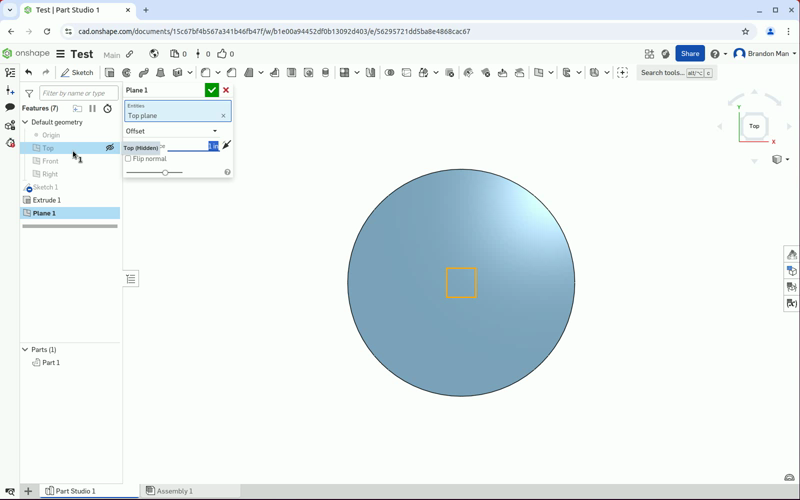
text(15.405)
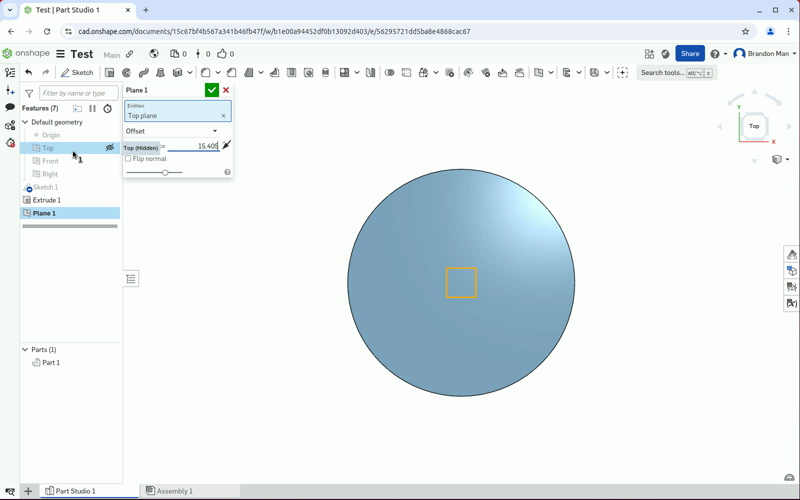
key(enter, 2)
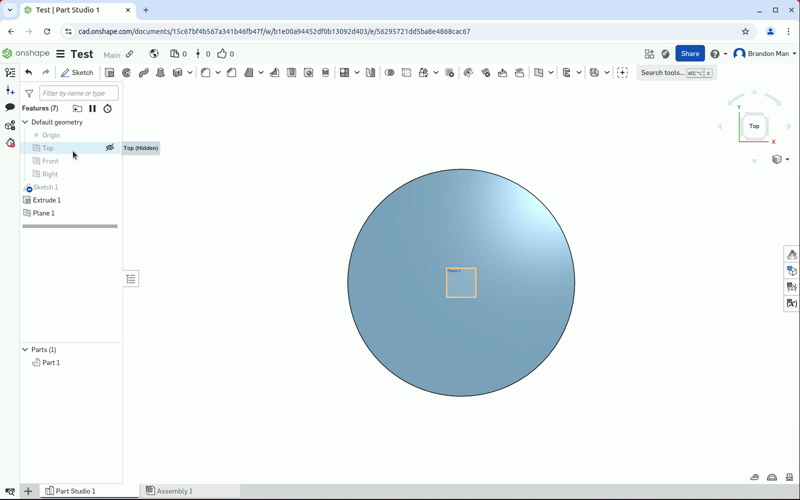
key(shift+s)
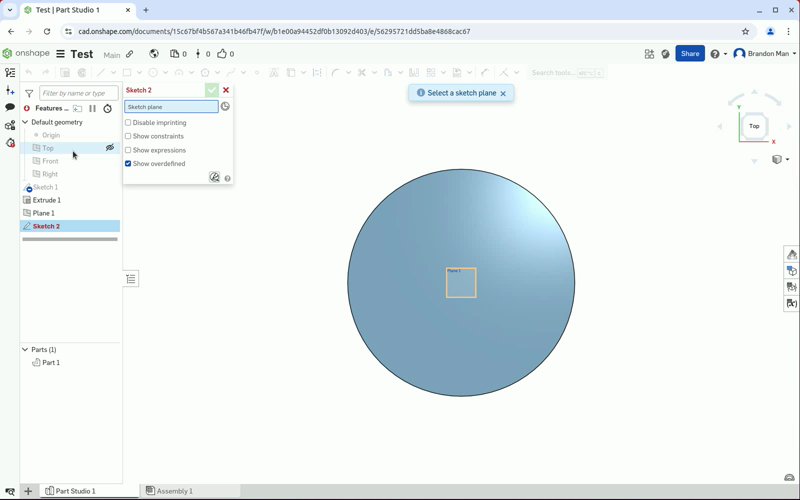
mouse_move(73, 215)
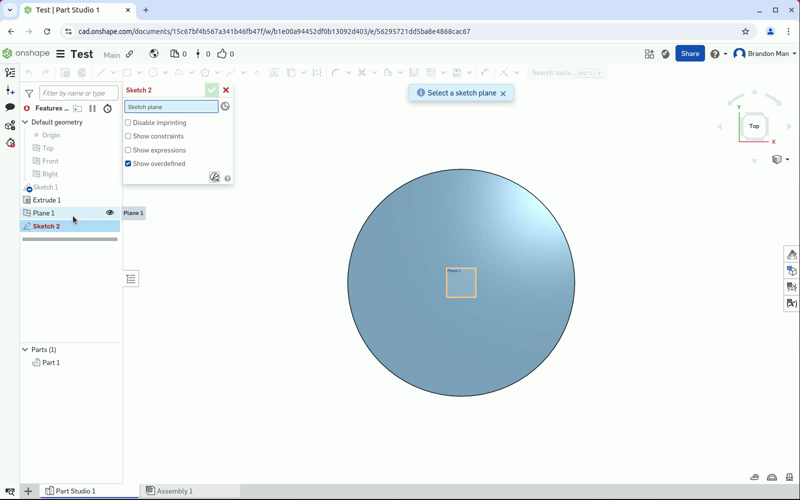
click(73, 215)
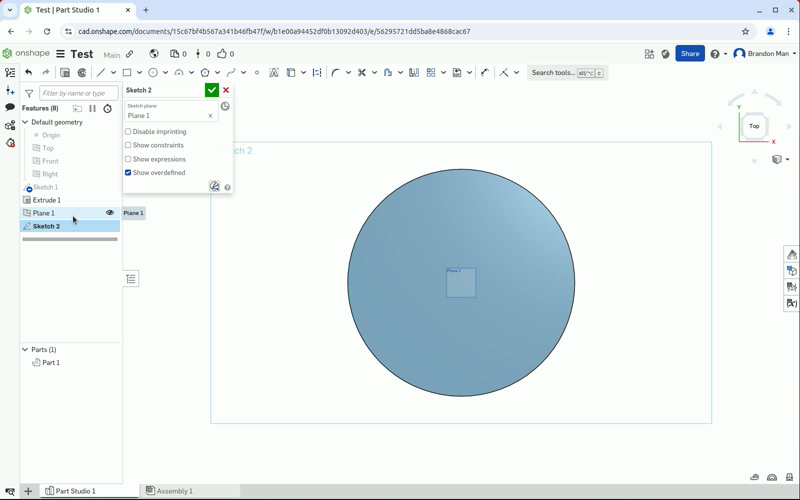
mouse_move(73, 352)
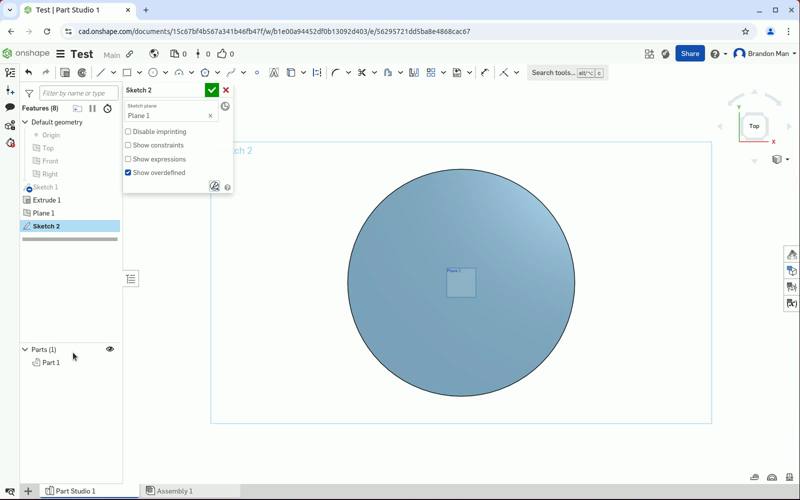
key(y)
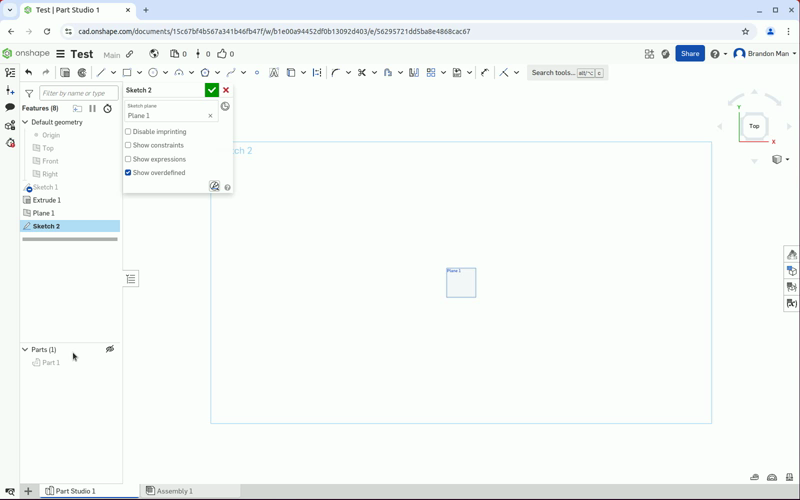
key(c)
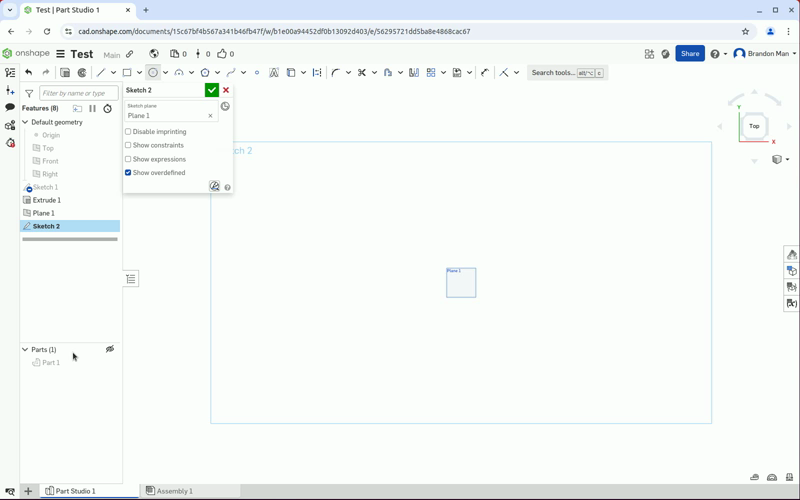
key_down(shift)
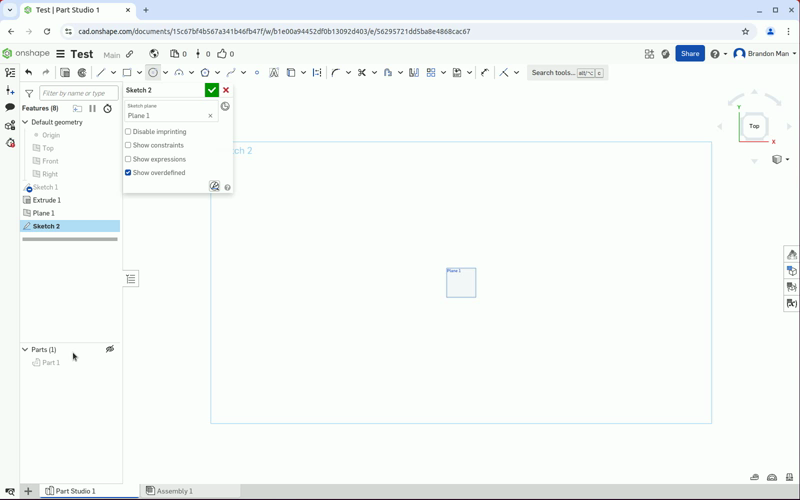
mouse_move(461, 282)
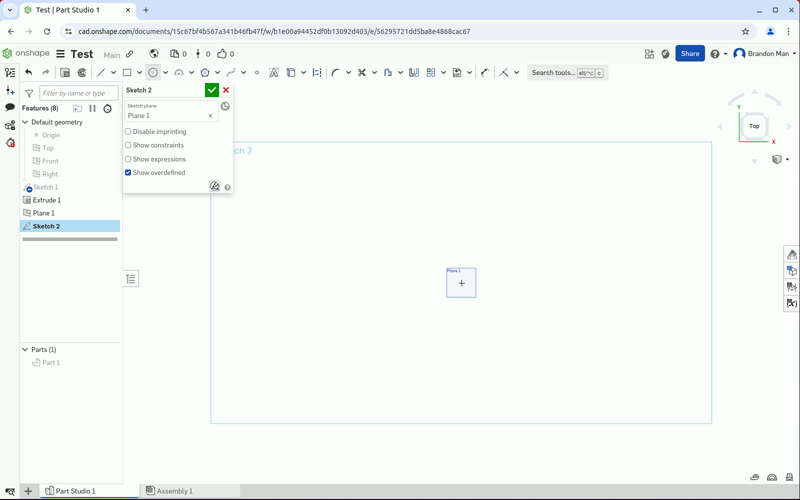
click(461, 282)
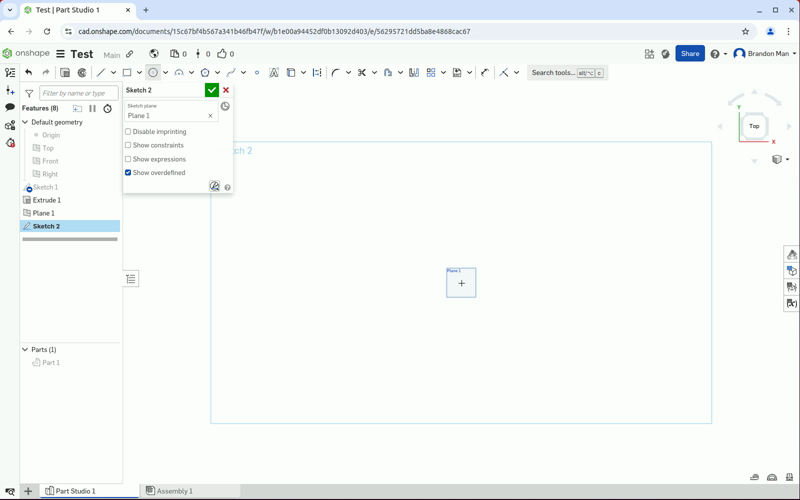
key_up(shift)
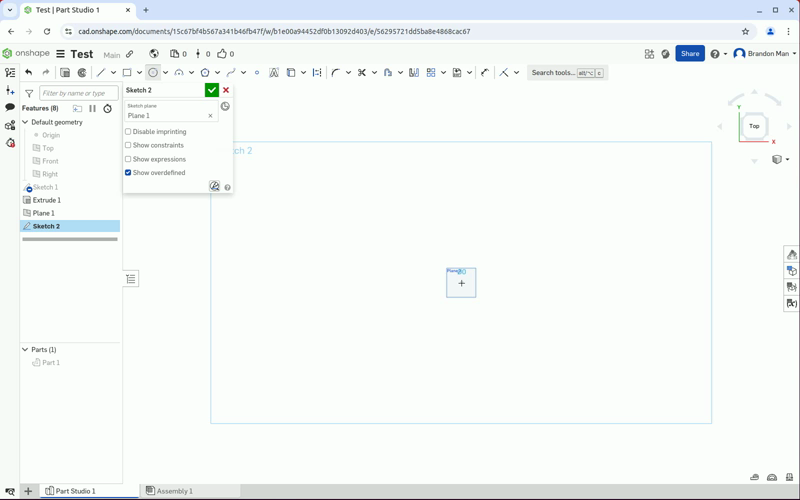
mouse_move(486, 282)
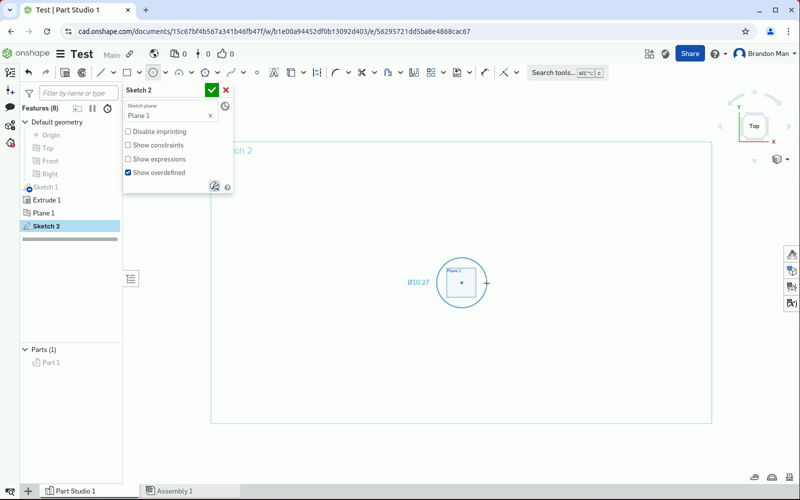
click(486, 282)
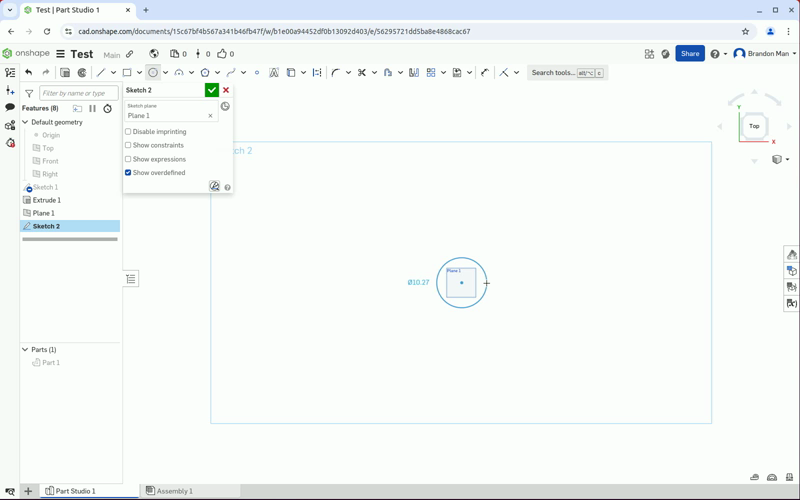
key(esc)
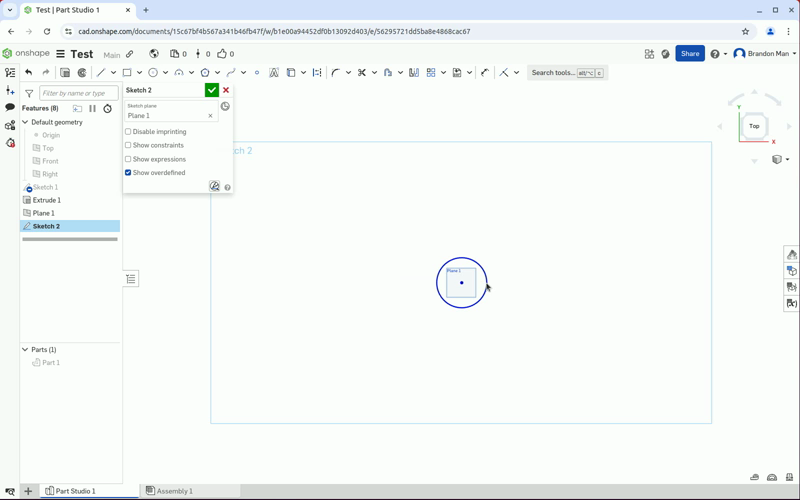
mouse_move(479, 272)
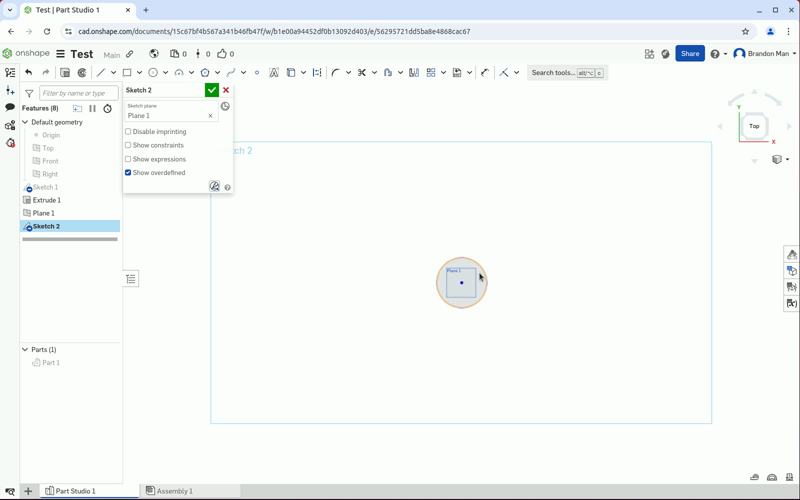
click(479, 272)
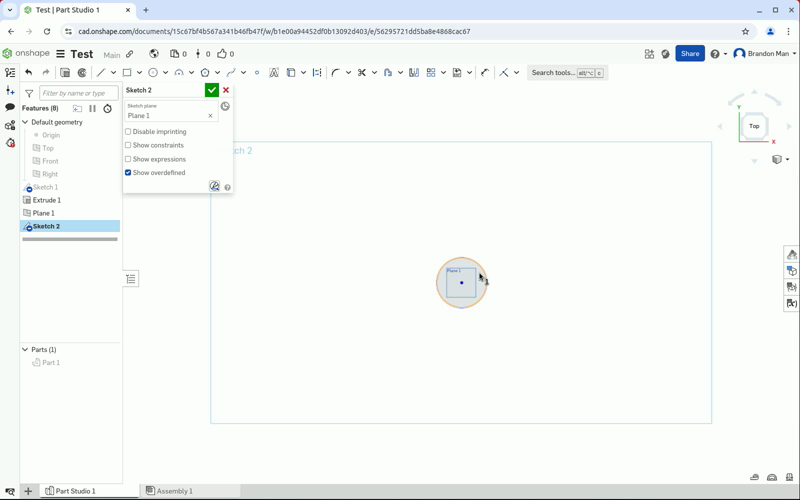
mouse_move(73, 352)
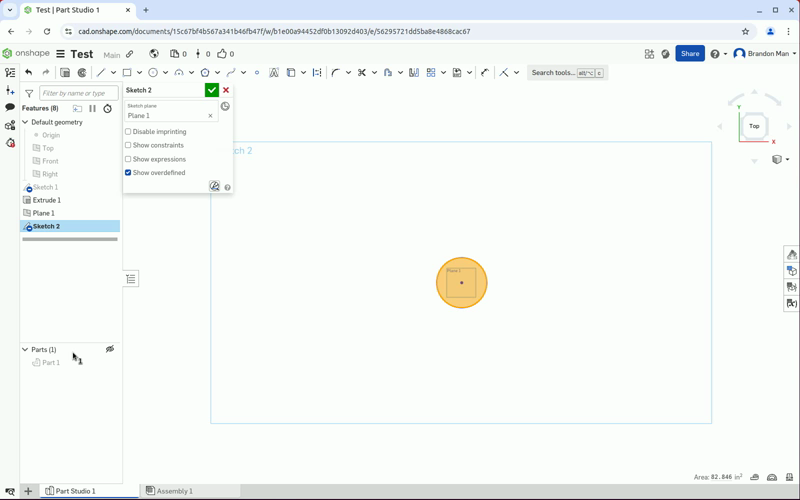
key(shift+y)
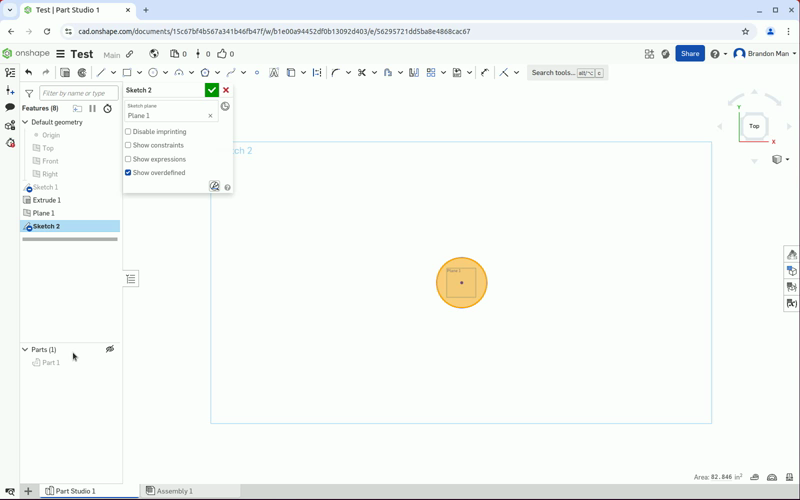
key(shift+e)
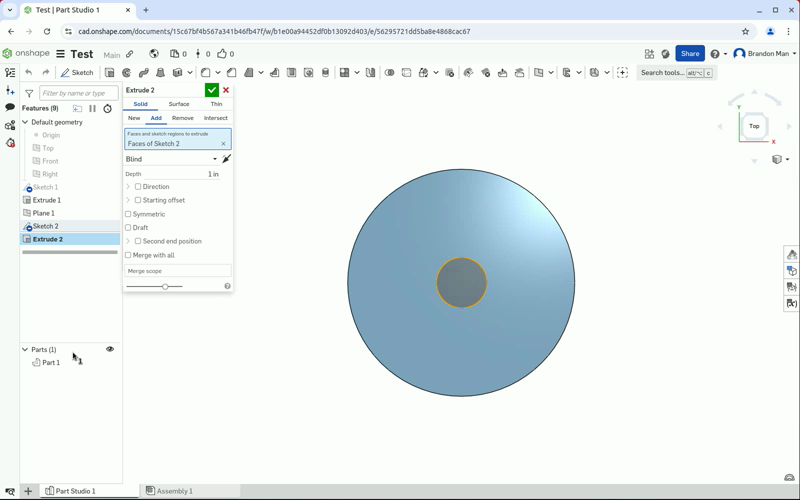
mouse_move(143, 106)
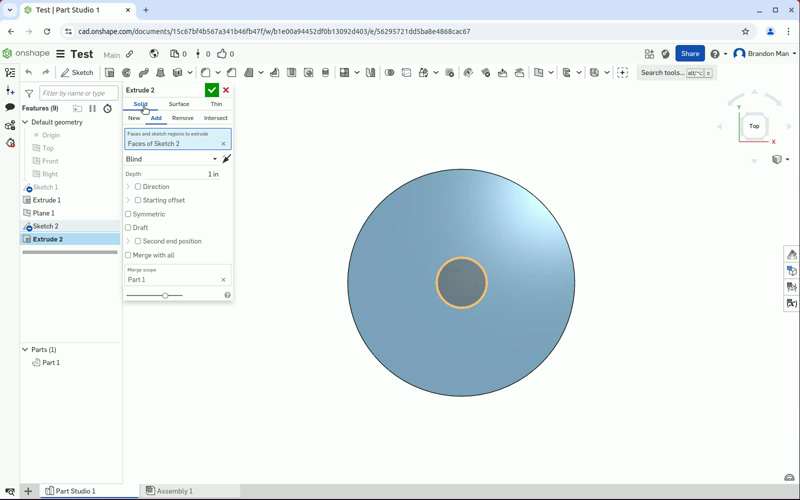
click(143, 106)
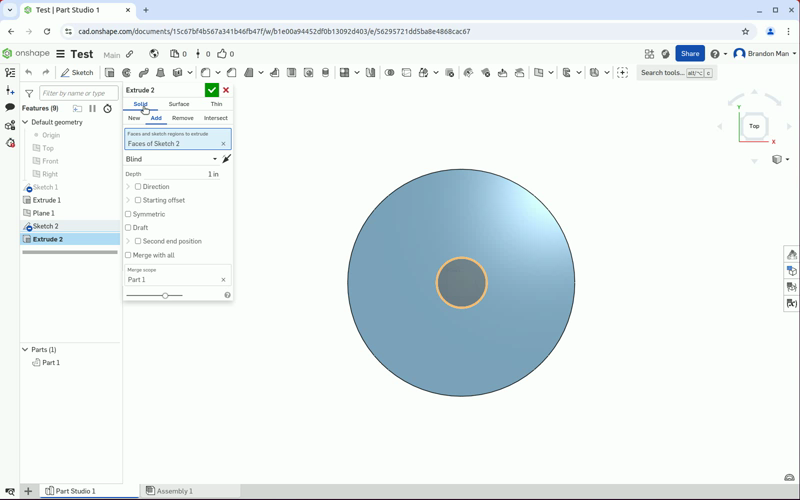
mouse_move(137, 120)
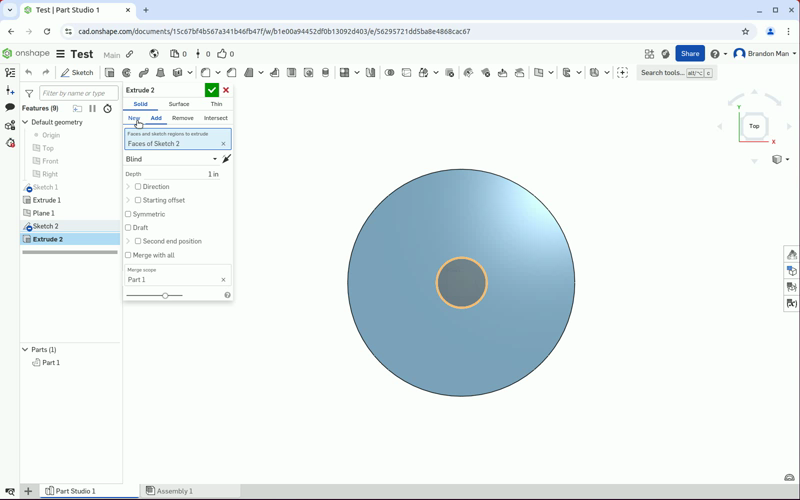
click(137, 120)
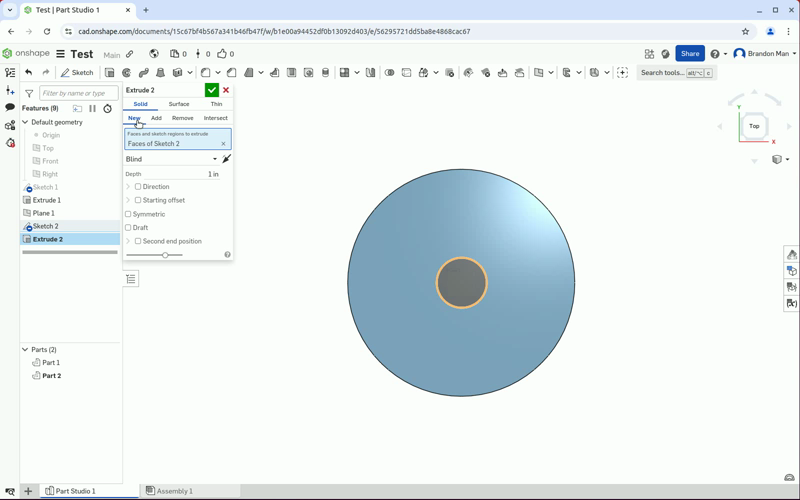
key(tab, 4)
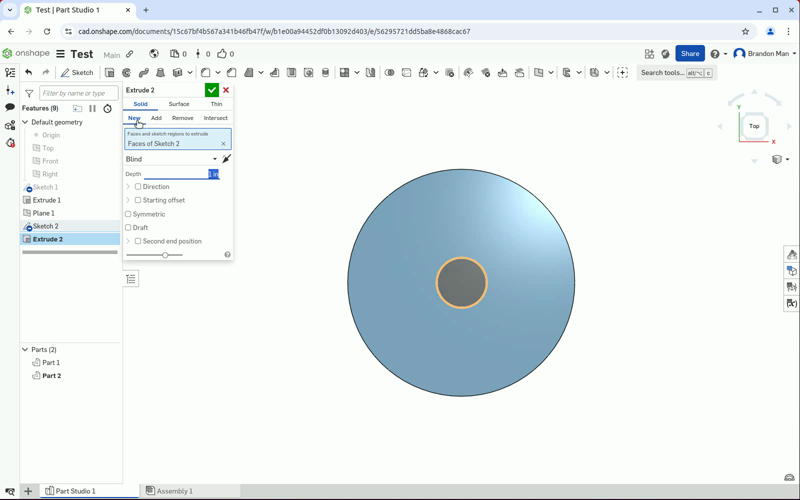
text(6.258)
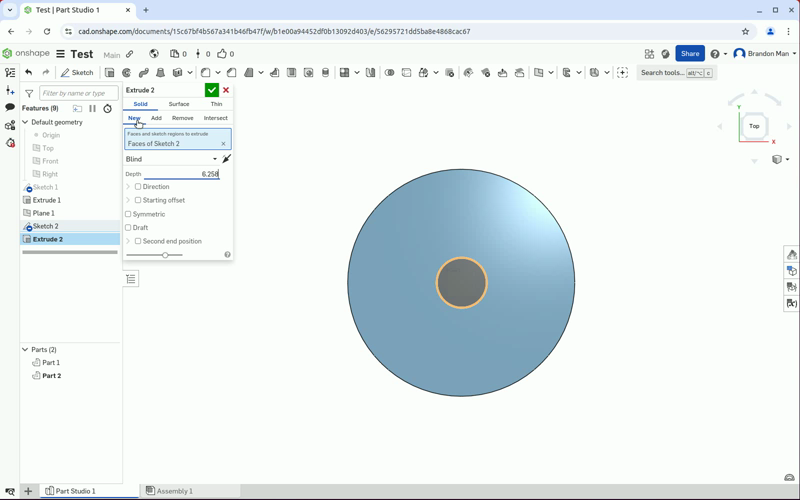
key(enter)
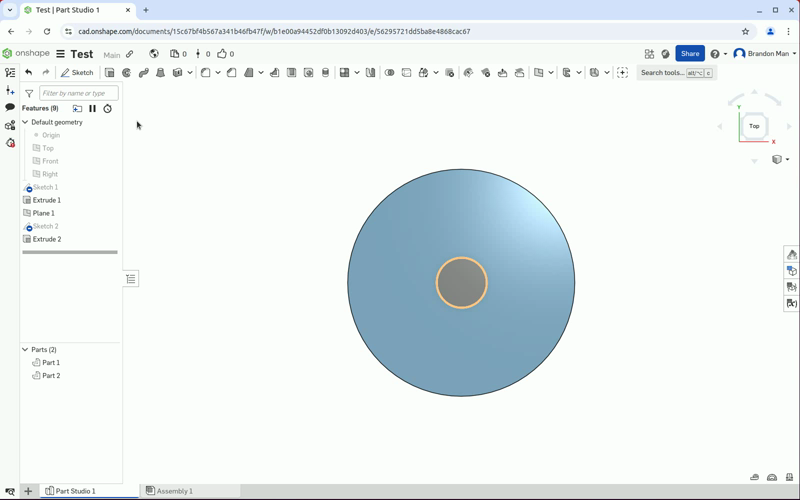
key(shift+h)
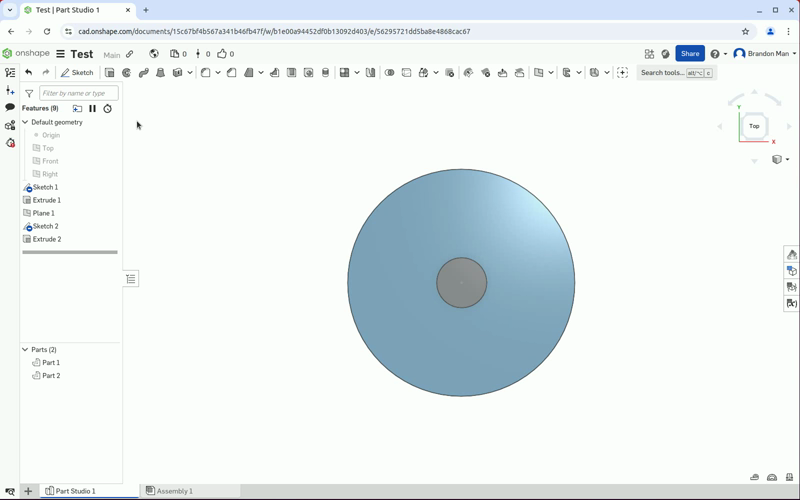
key(shift+h)
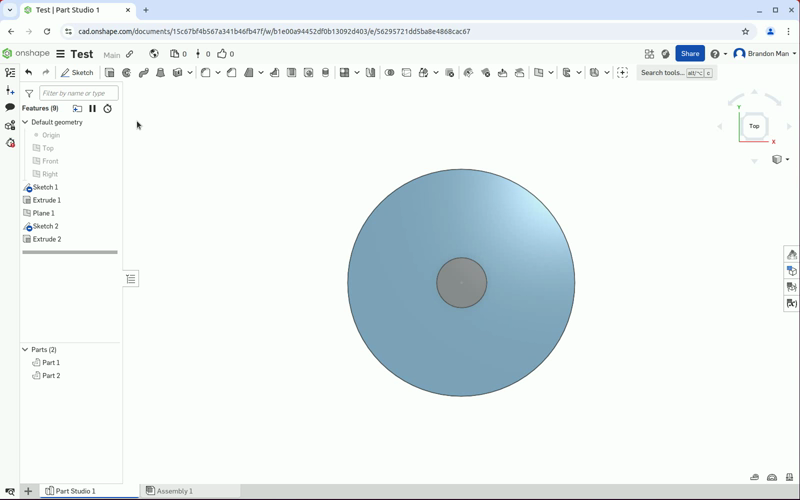
key(shift+7)
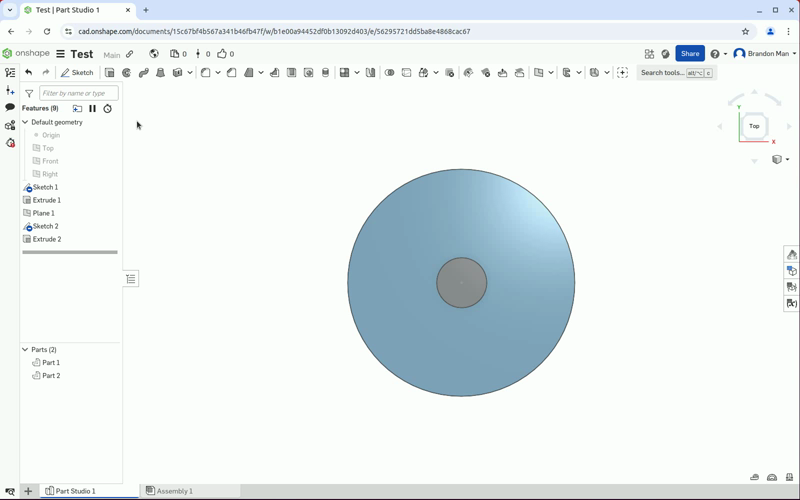
key(up, 3)
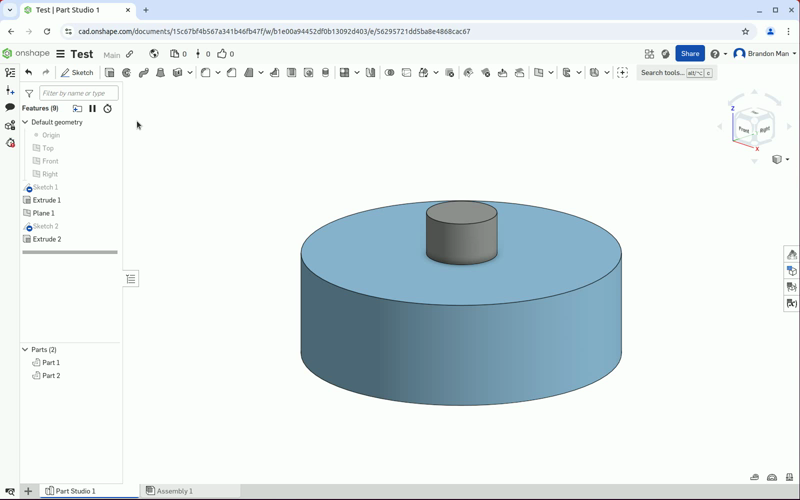
key(left, 3)
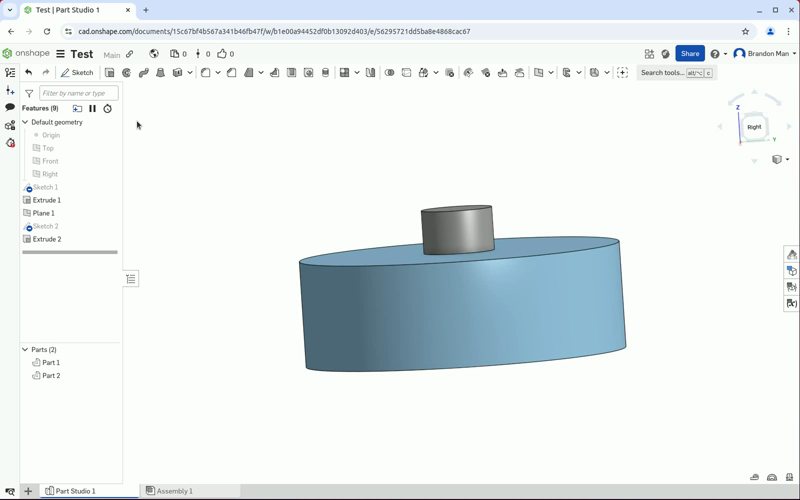
key(right, 3)
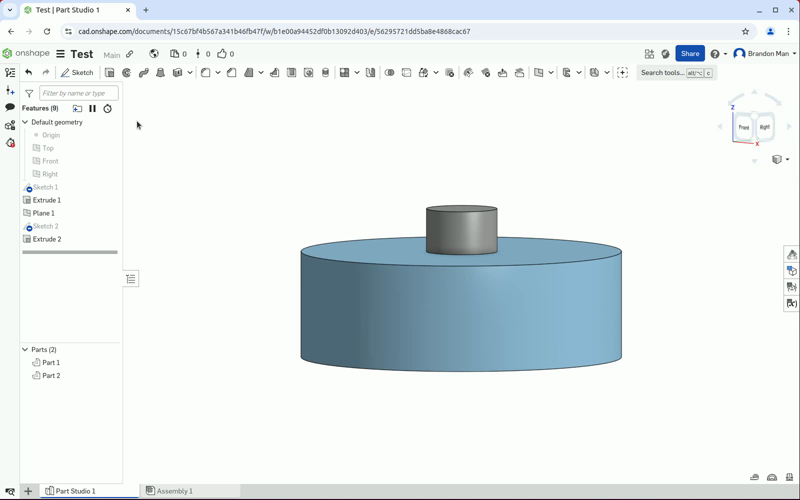
key(down, 3)
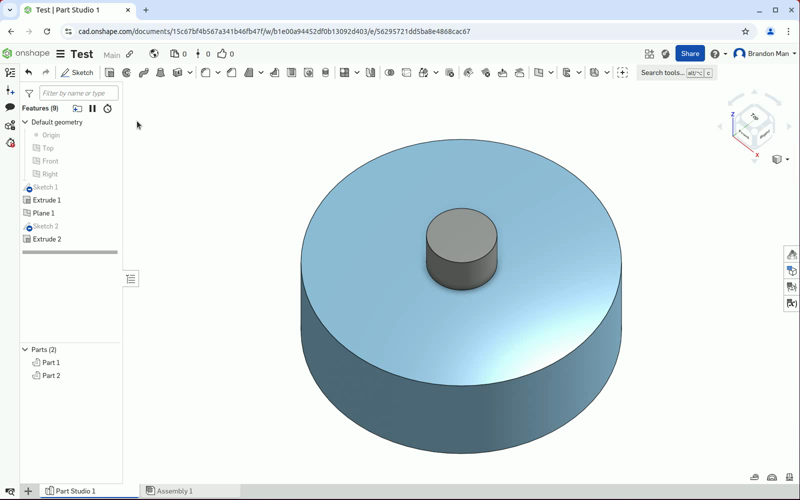
mouse_move(73, 189)
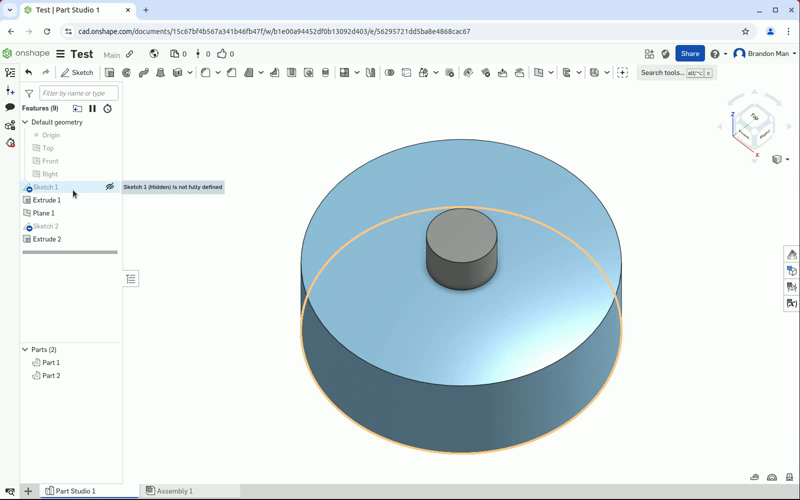
click(73, 189)